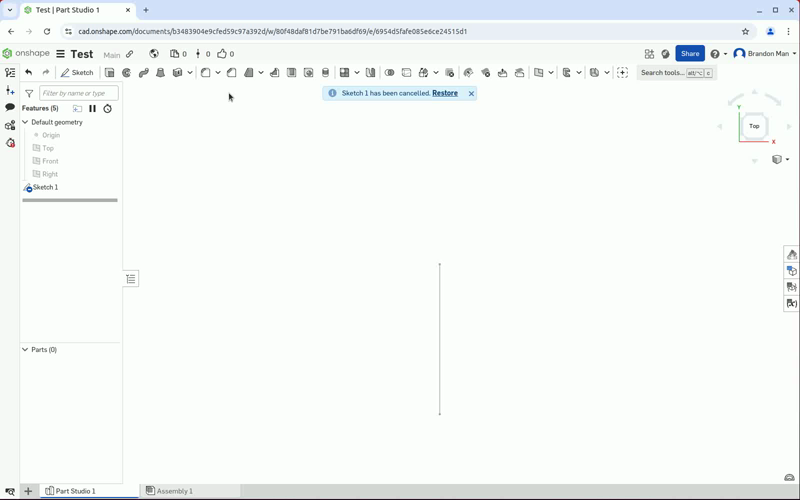
key(shift+h)
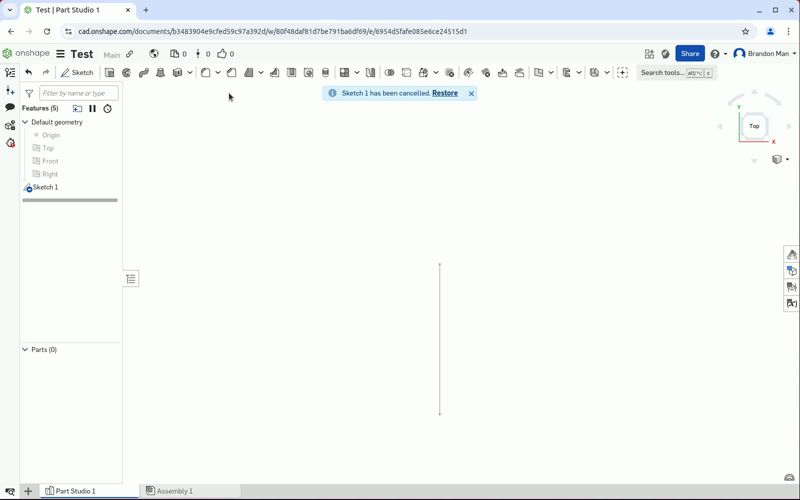
key(shift+s)
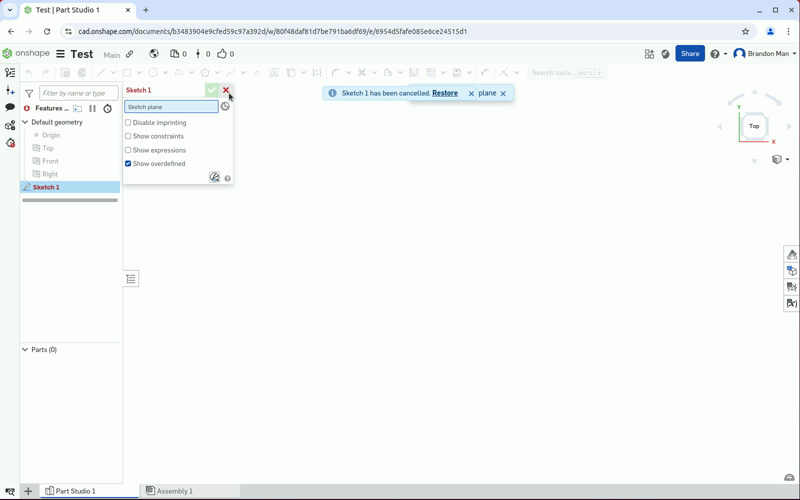
mouse_move(73, 150)
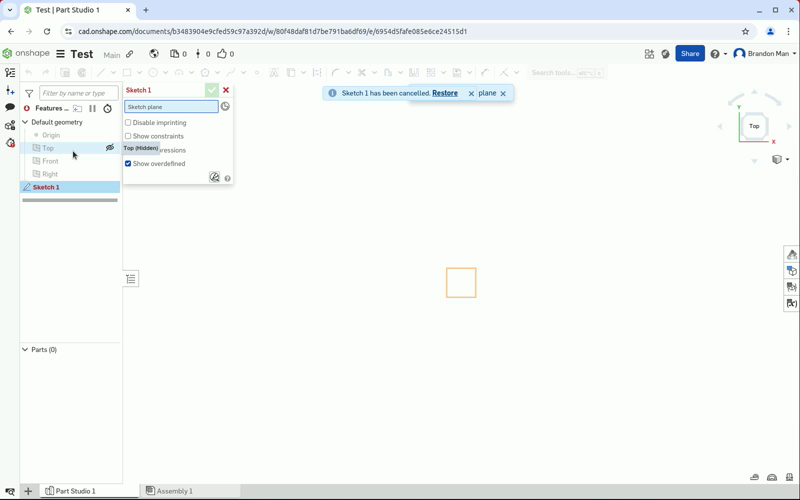
click(73, 150)
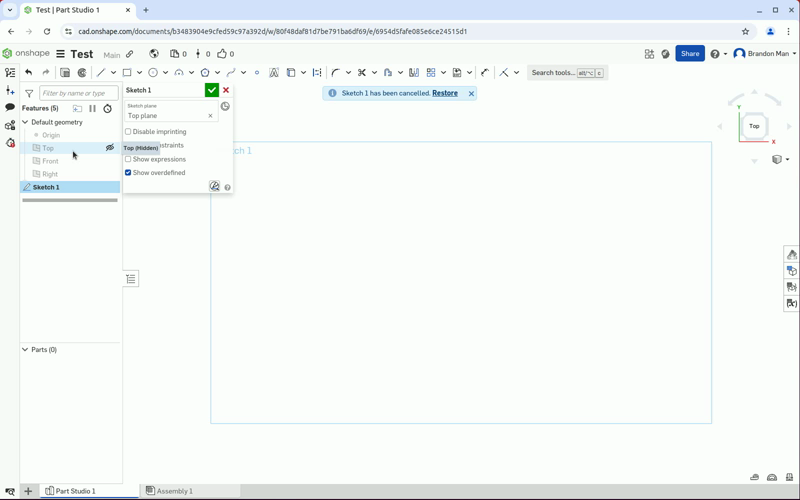
mouse_move(73, 352)
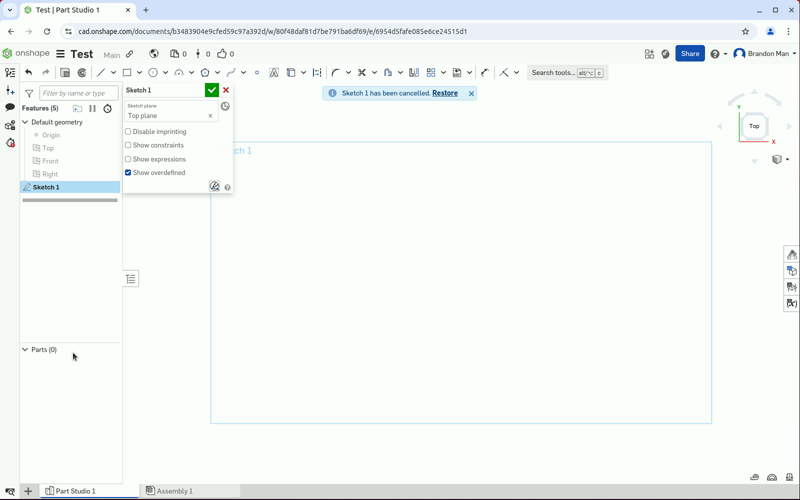
key(y)
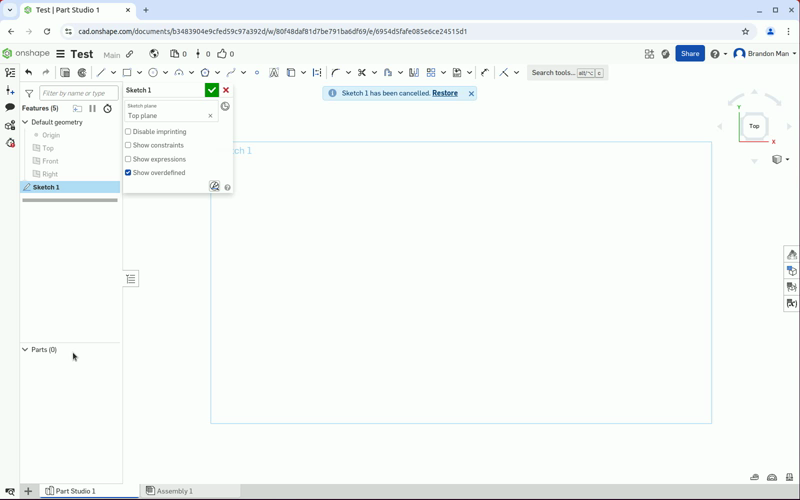
key(c)
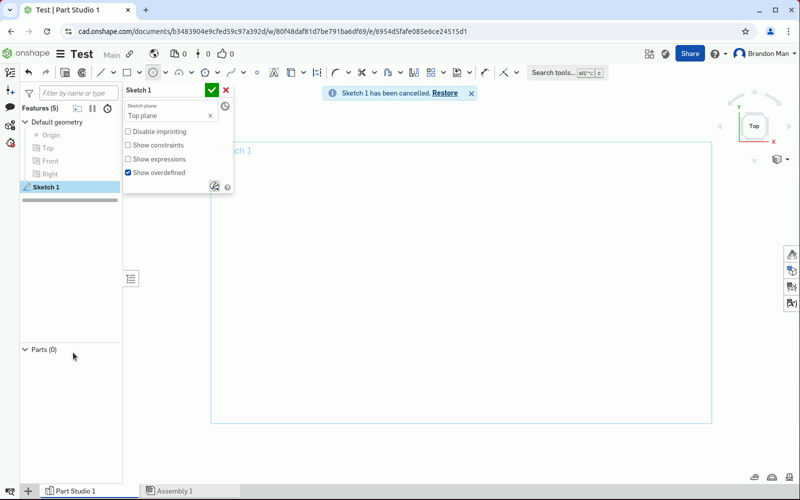
key_down(shift)
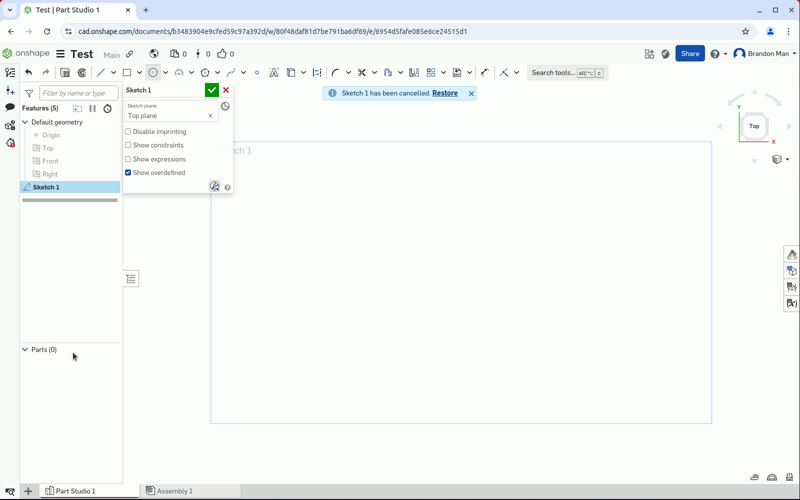
mouse_move(461, 282)
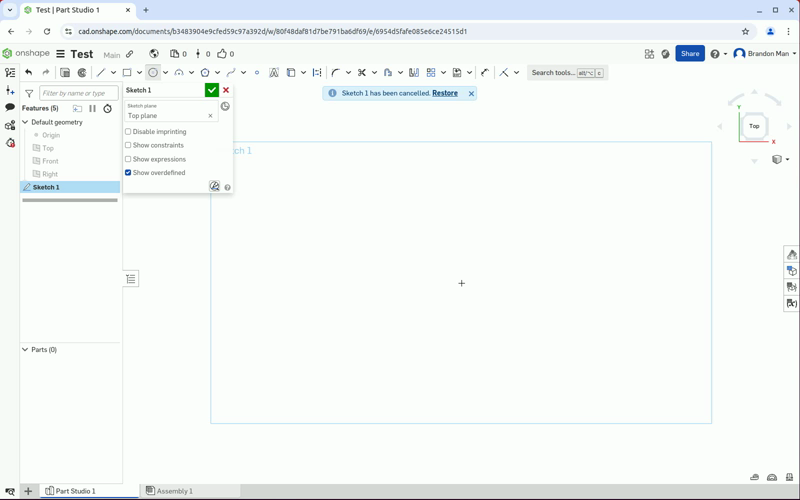
click(461, 282)
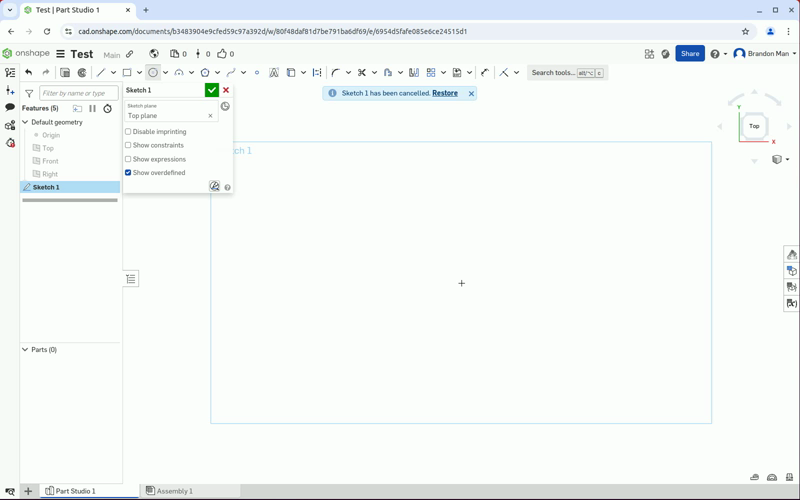
key_up(shift)
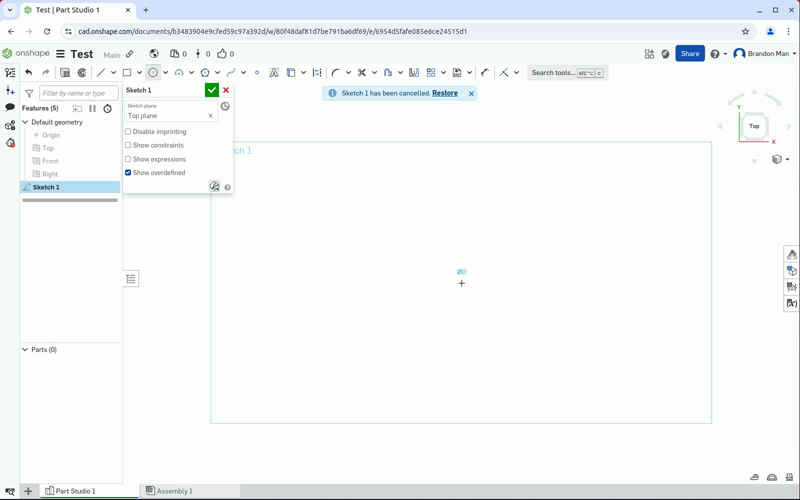
mouse_move(525, 282)
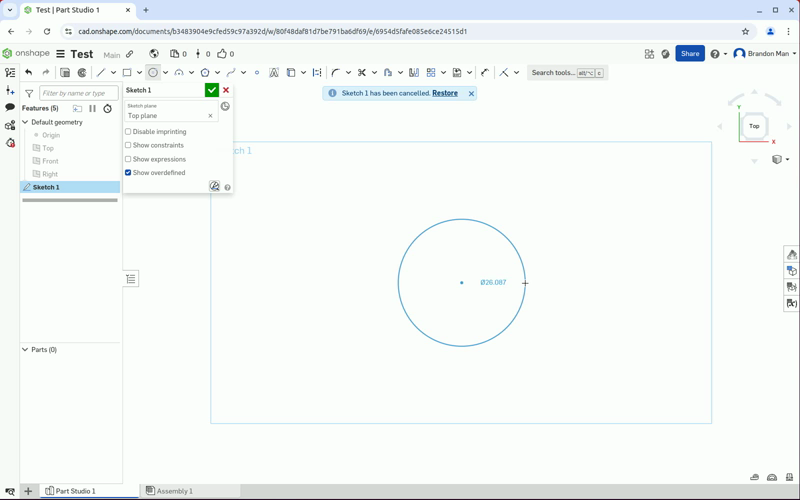
click(525, 282)
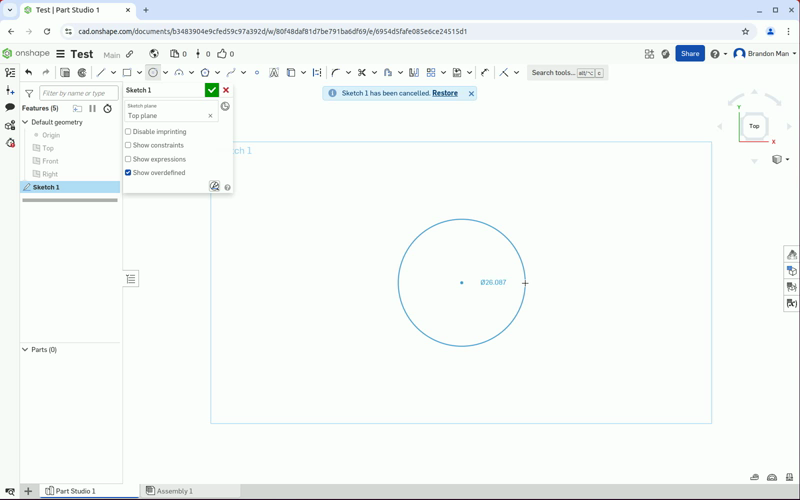
key(esc)
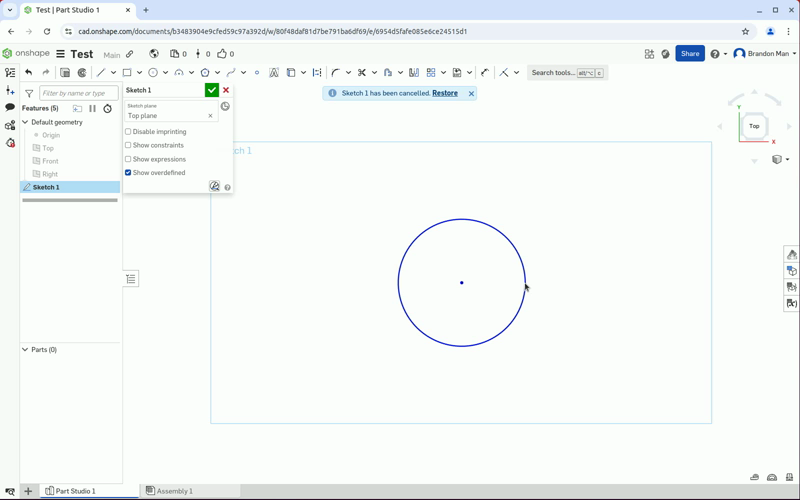
mouse_move(484, 330)
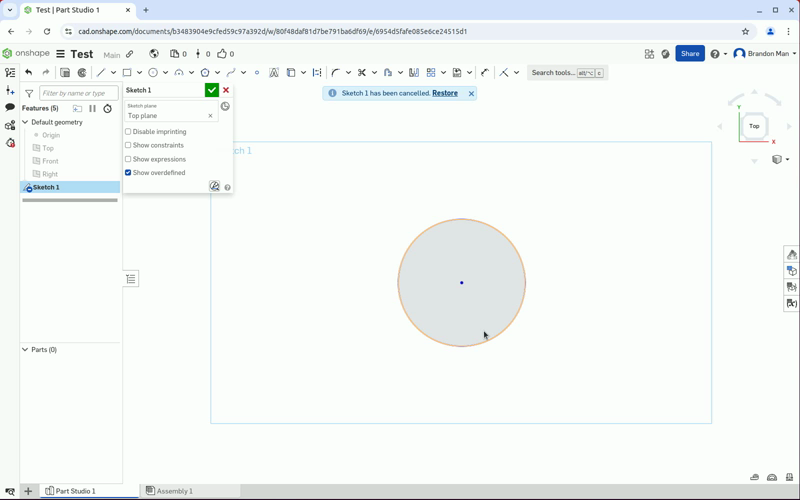
click(484, 330)
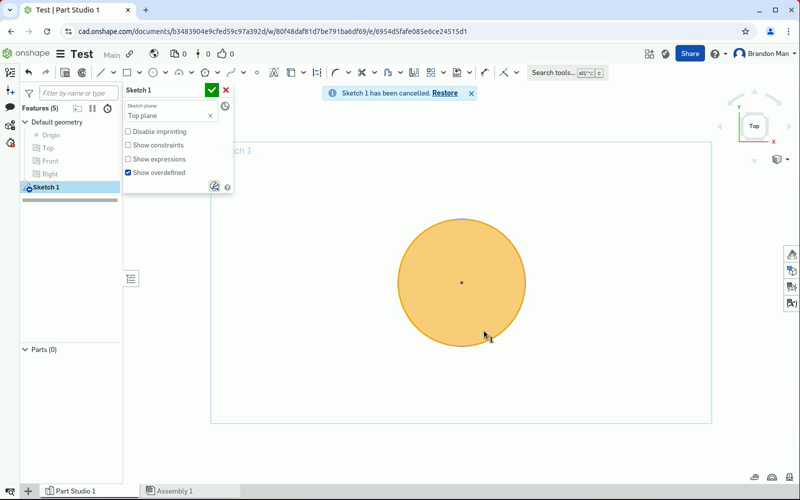
mouse_move(73, 352)
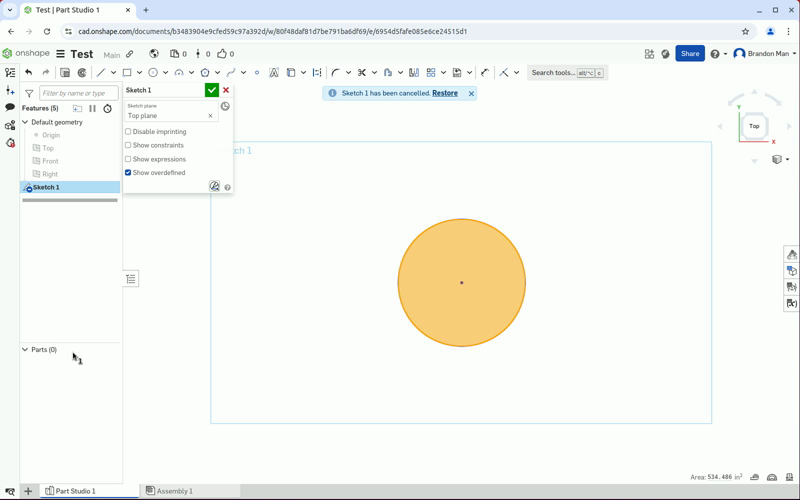
key(shift+y)
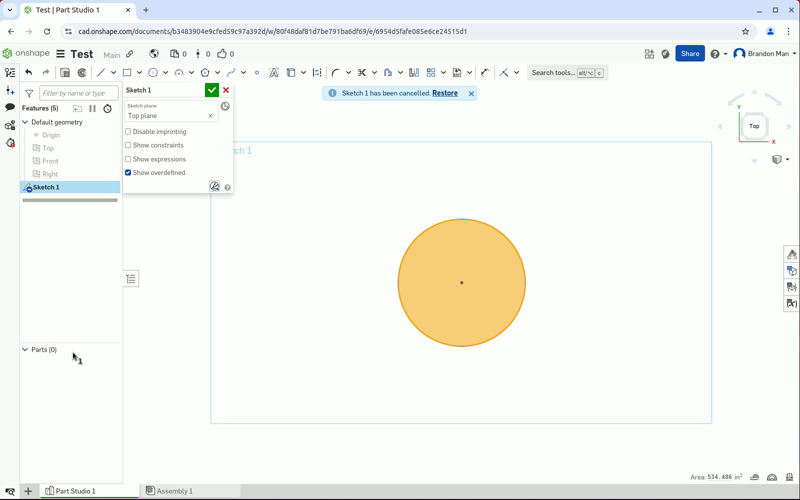
key(shift+e)
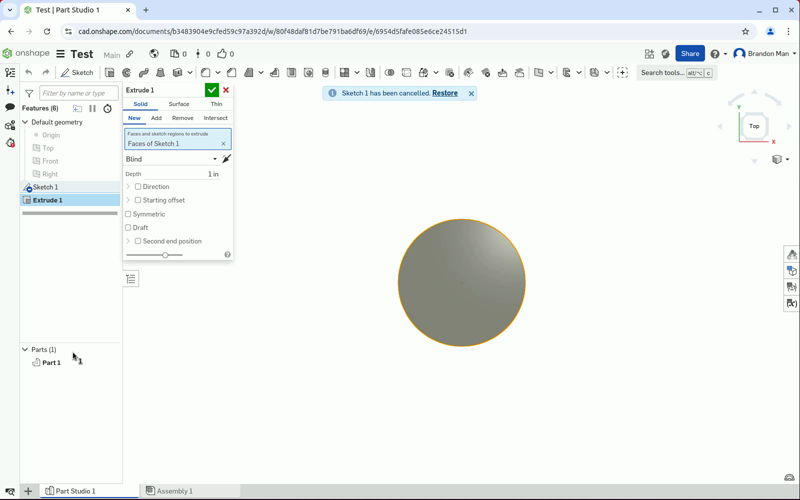
mouse_move(143, 106)
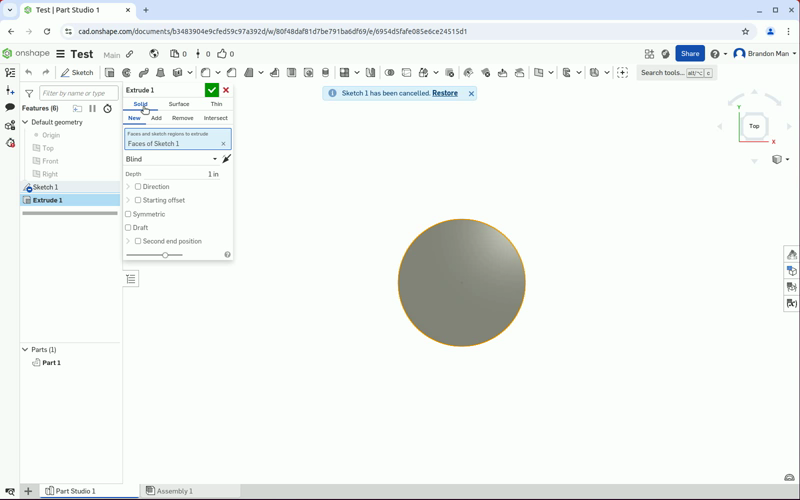
click(143, 106)
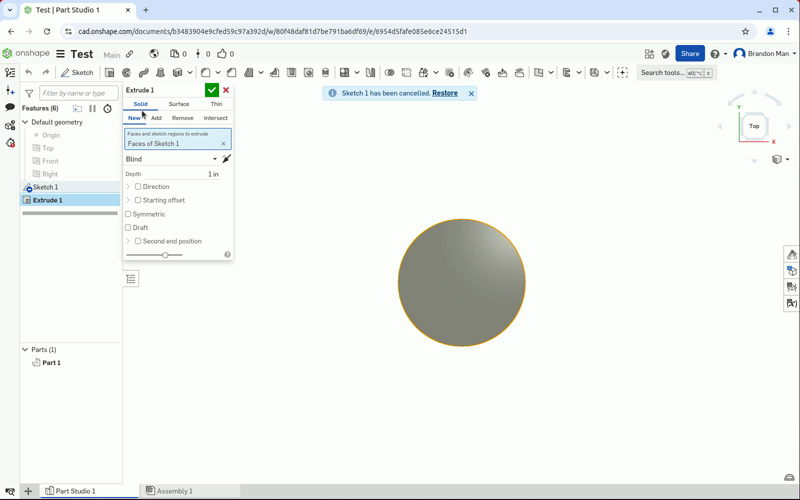
mouse_move(137, 120)
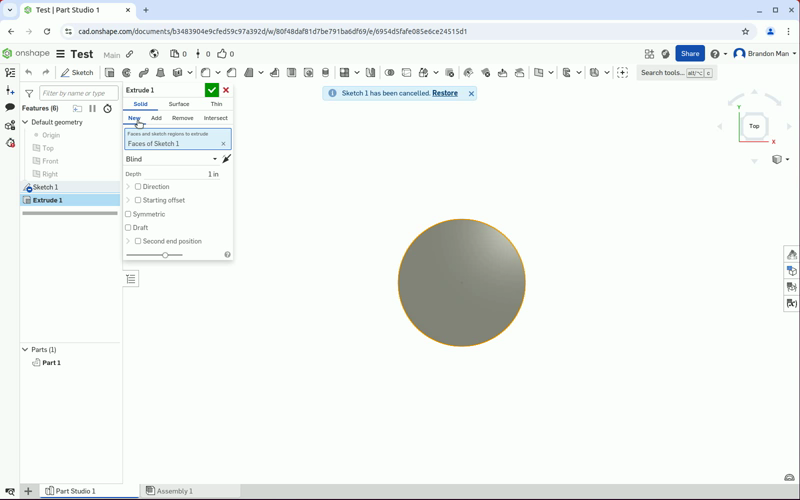
click(137, 120)
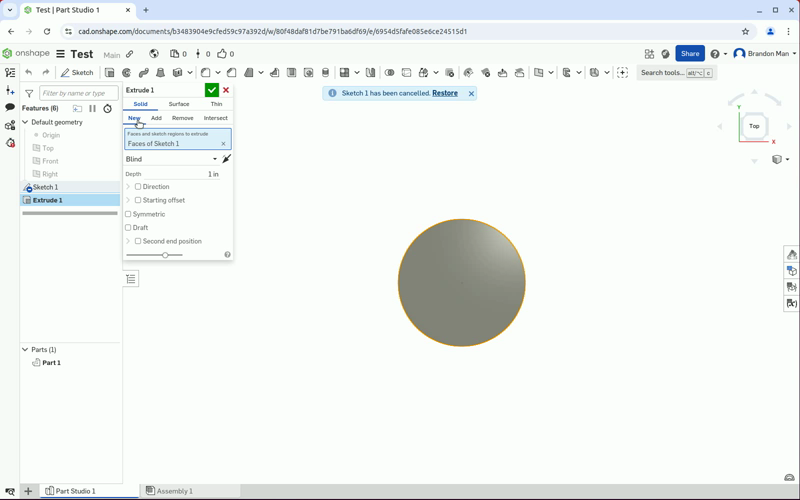
key(tab, 4)
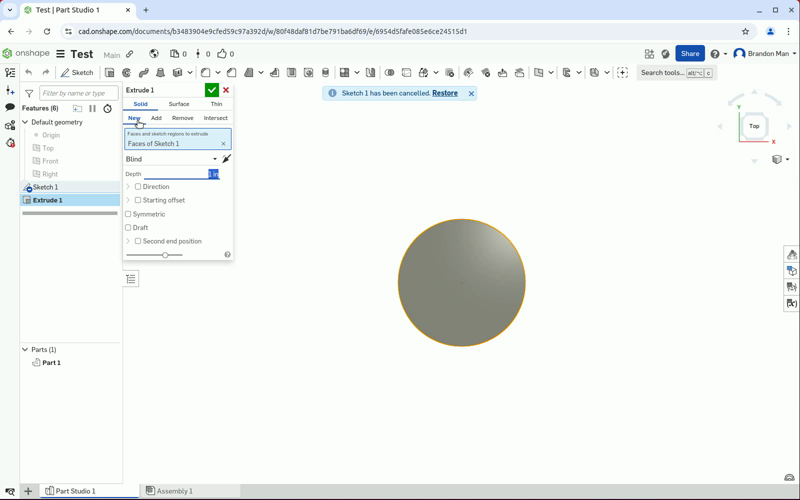
text(10.351)
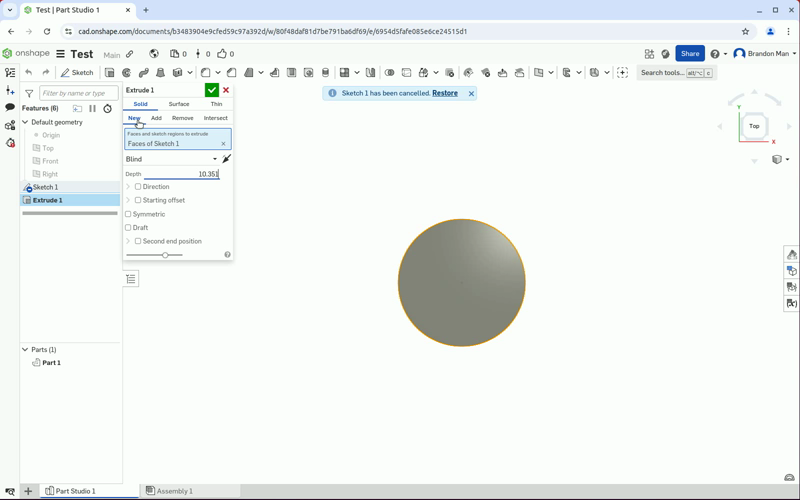
key(enter)
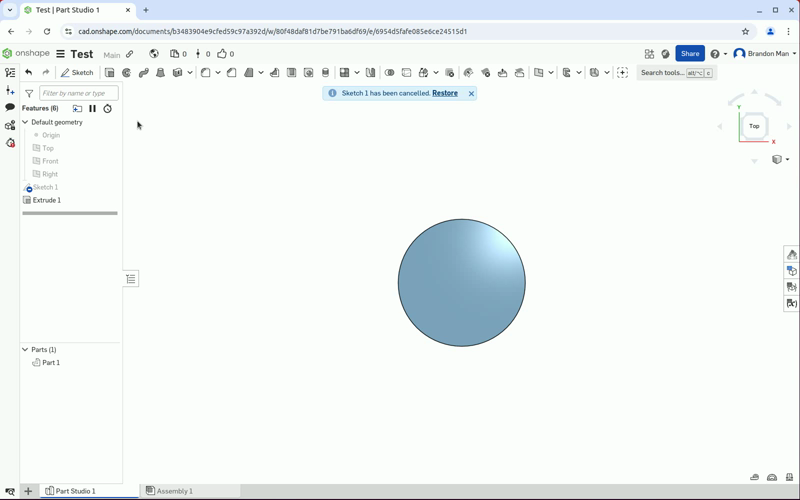
key(shift+h)
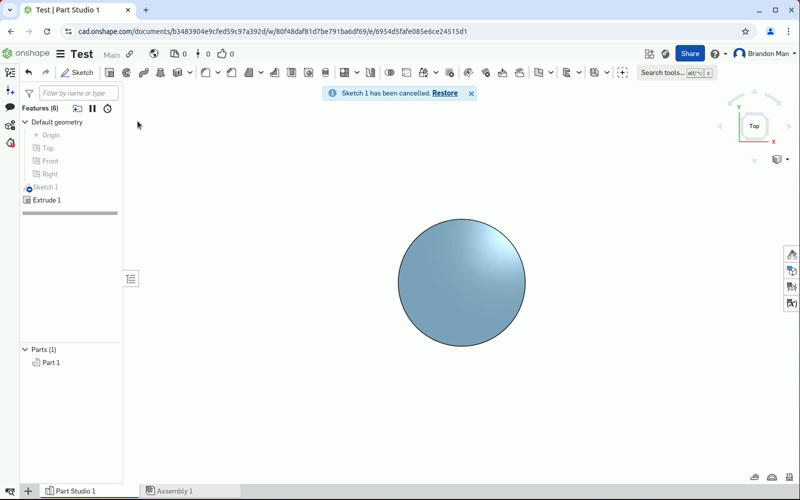
key(shift+h)
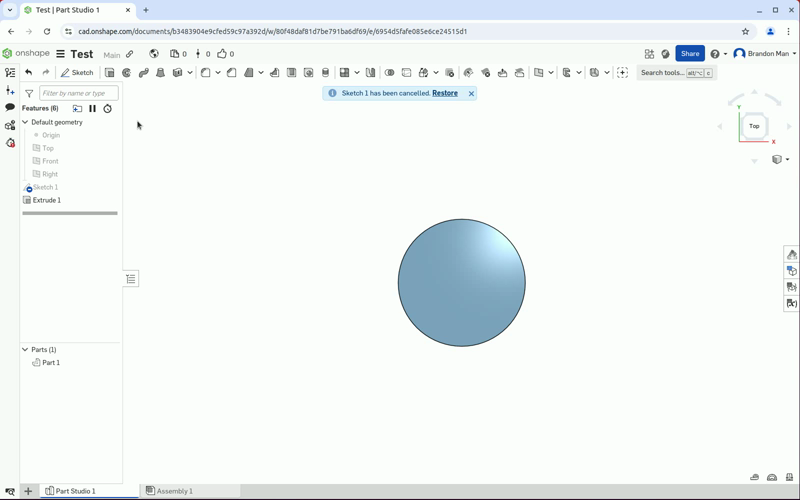
mouse_move(73, 189)
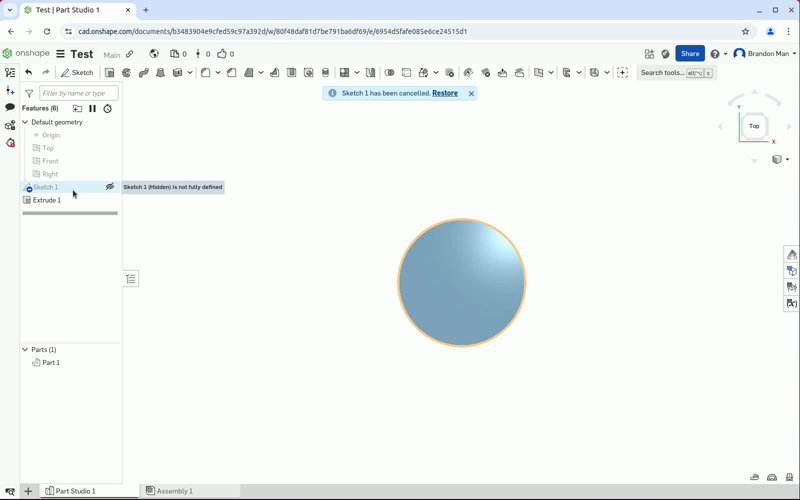
click(73, 189)
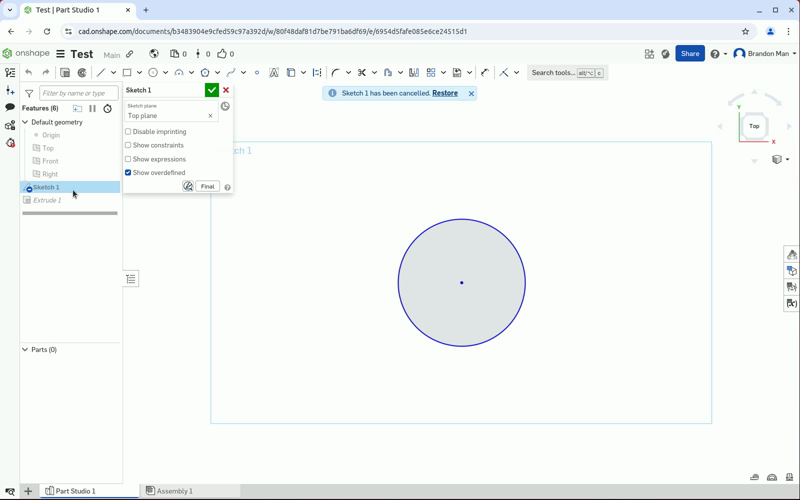
mouse_move(229, 92)
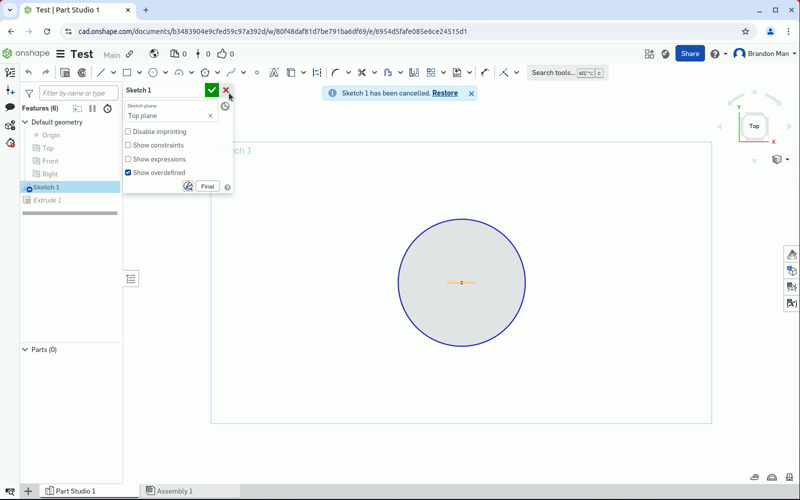
click(229, 92)
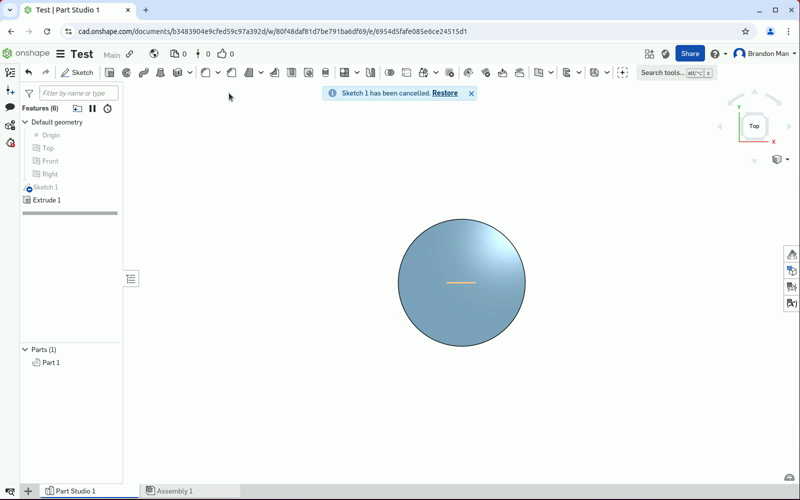
mouse_move(541, 75)
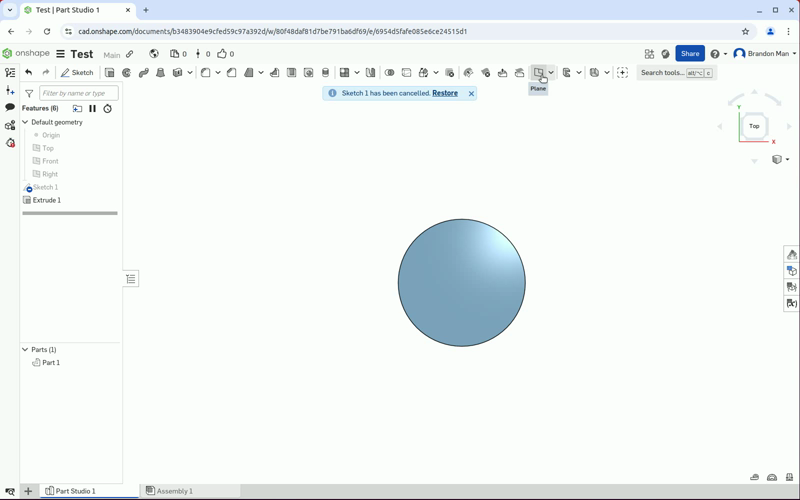
click(541, 75)
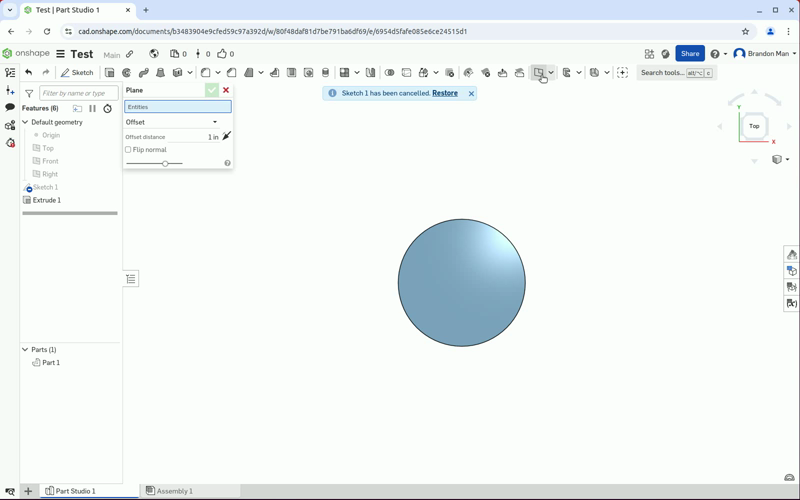
mouse_move(73, 150)
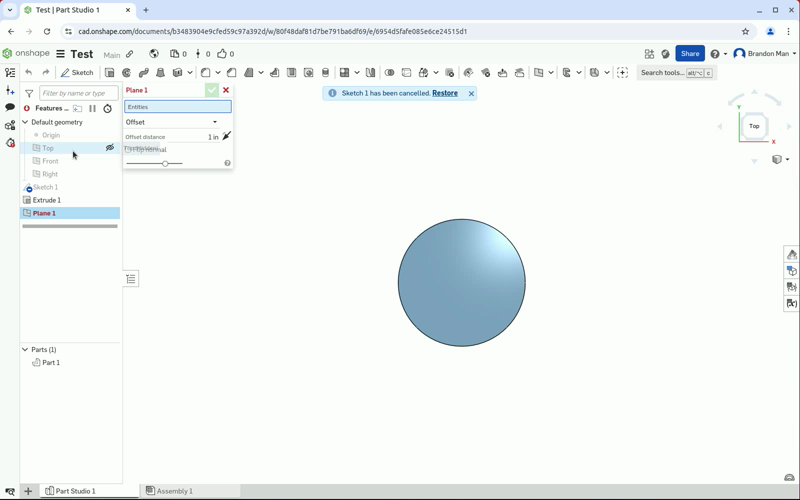
click(73, 150)
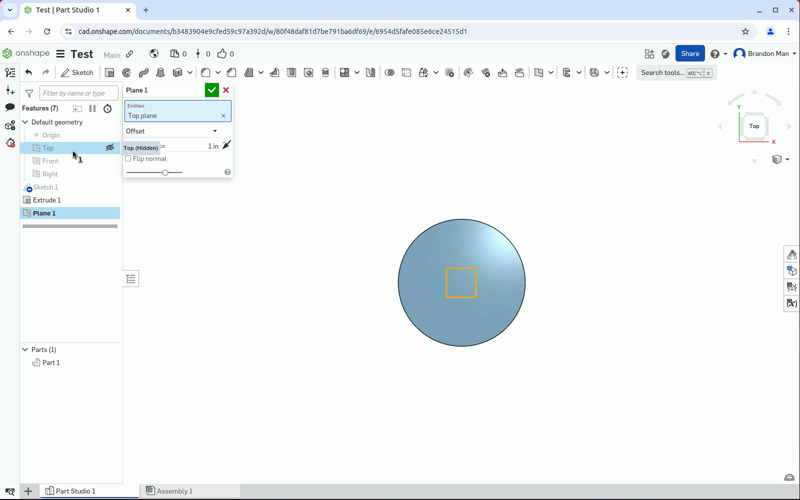
key(tab, 2)
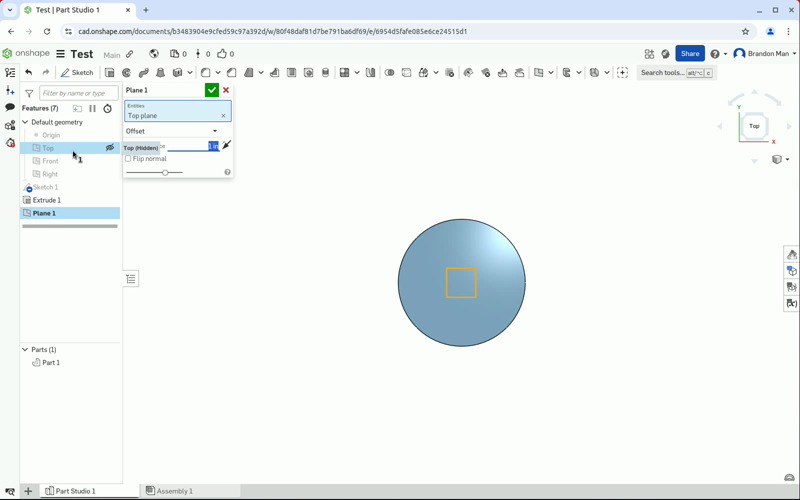
text(10.352)
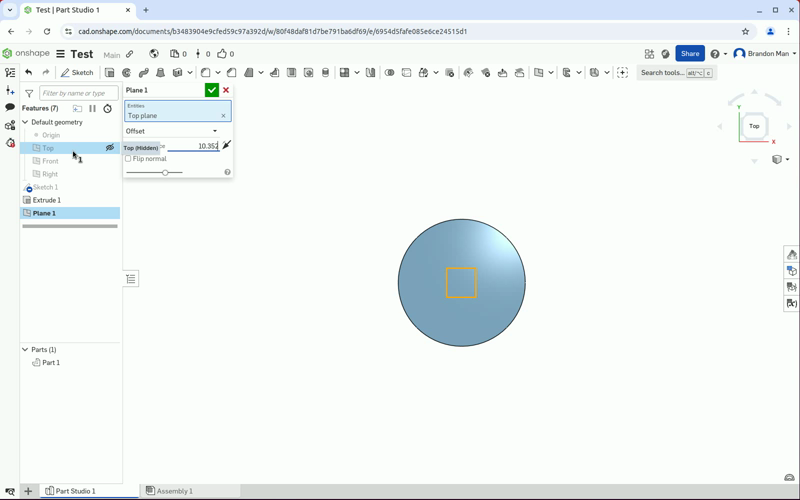
key(enter, 2)
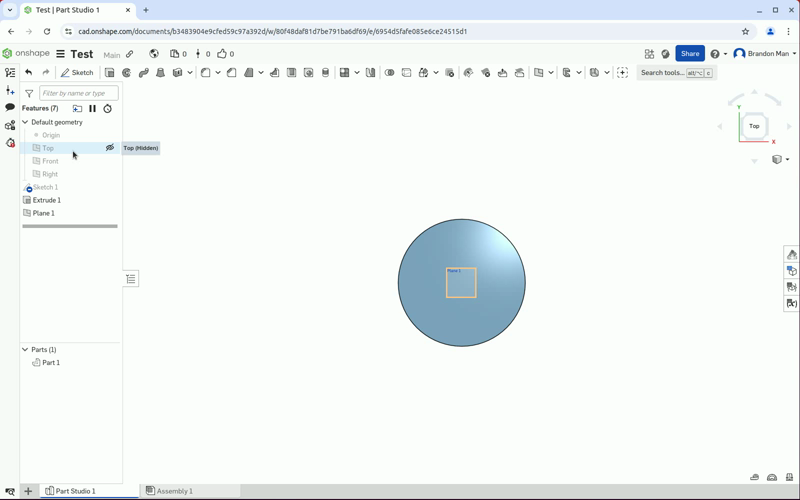
key(shift+s)
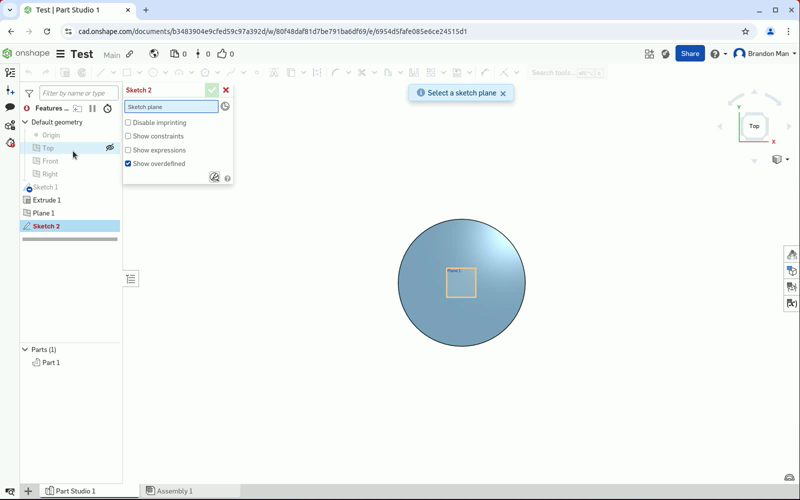
mouse_move(73, 215)
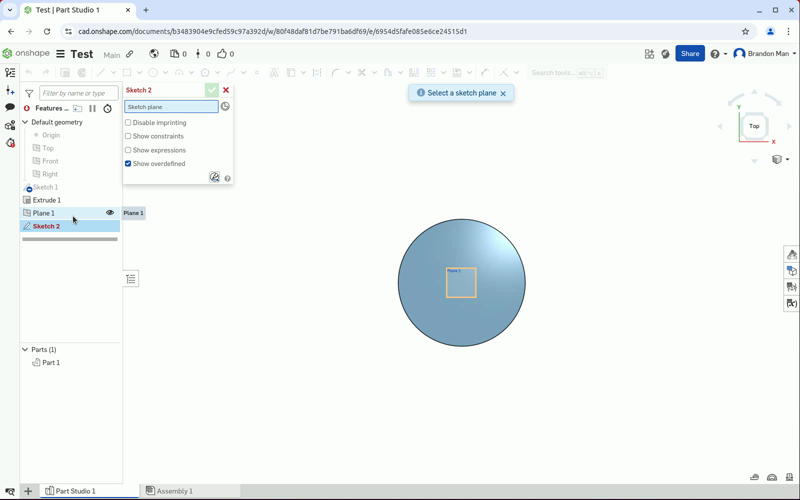
click(73, 215)
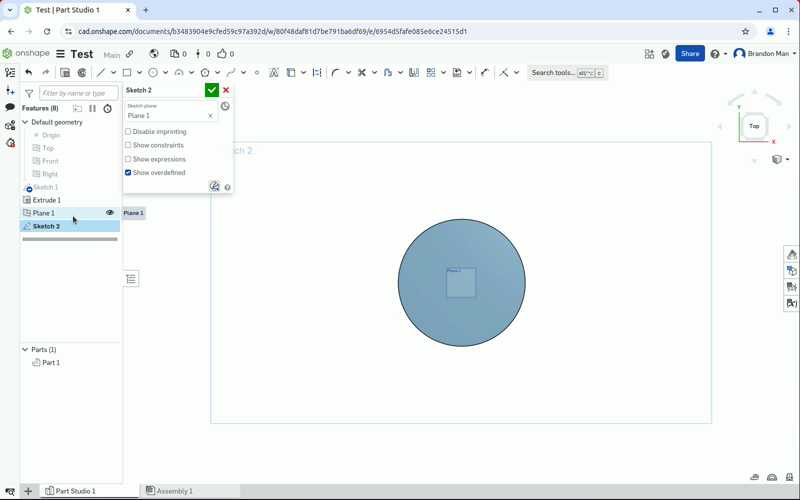
mouse_move(73, 352)
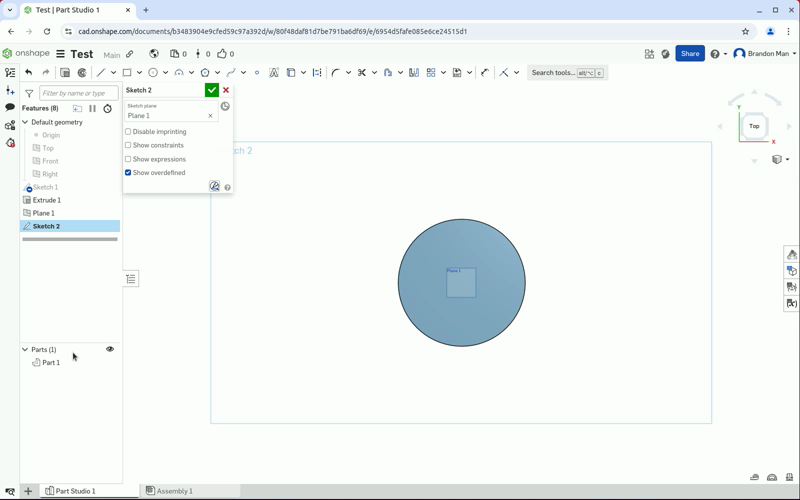
key(y)
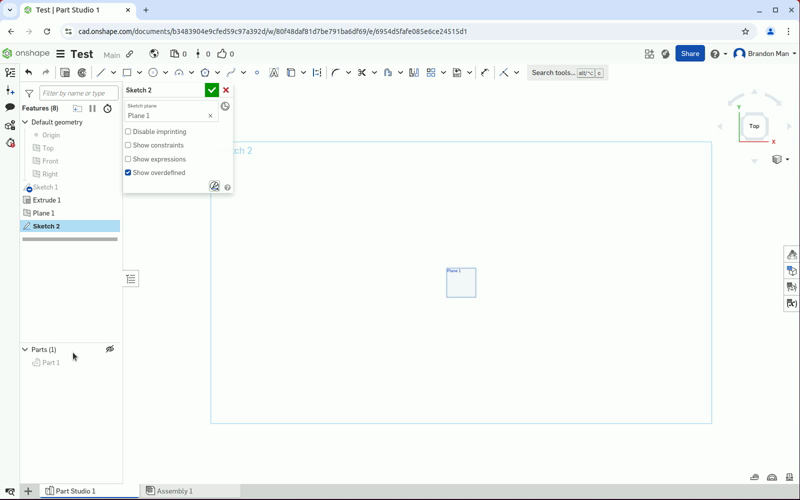
key(c)
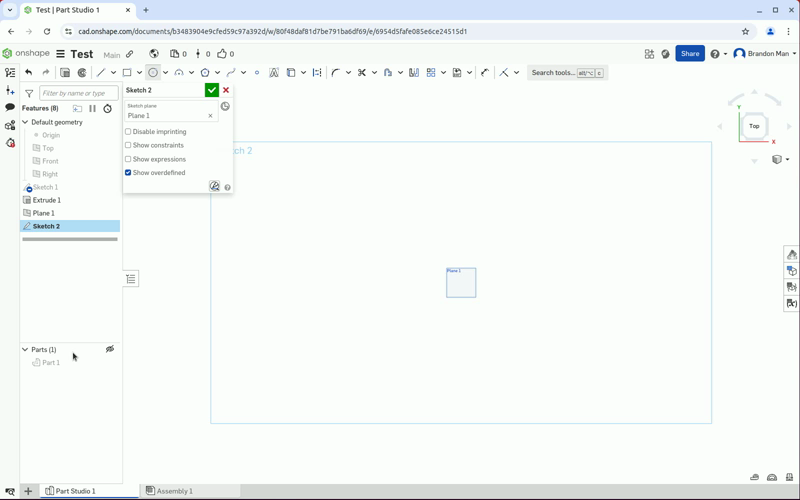
key_down(shift)
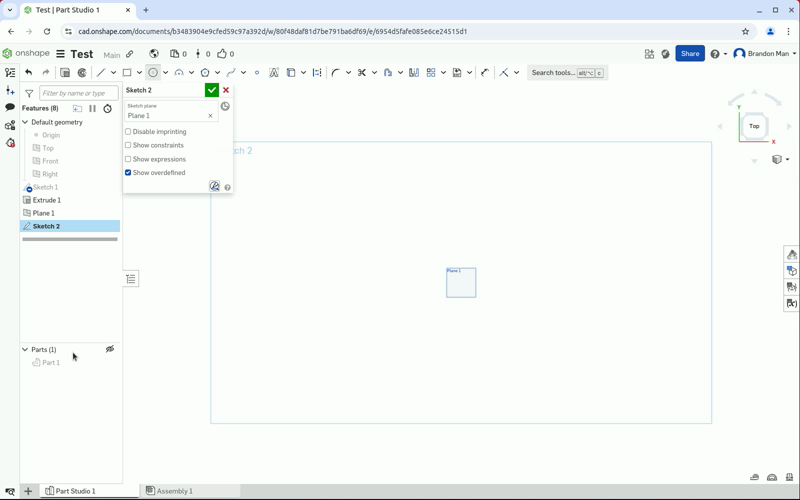
mouse_move(460, 282)
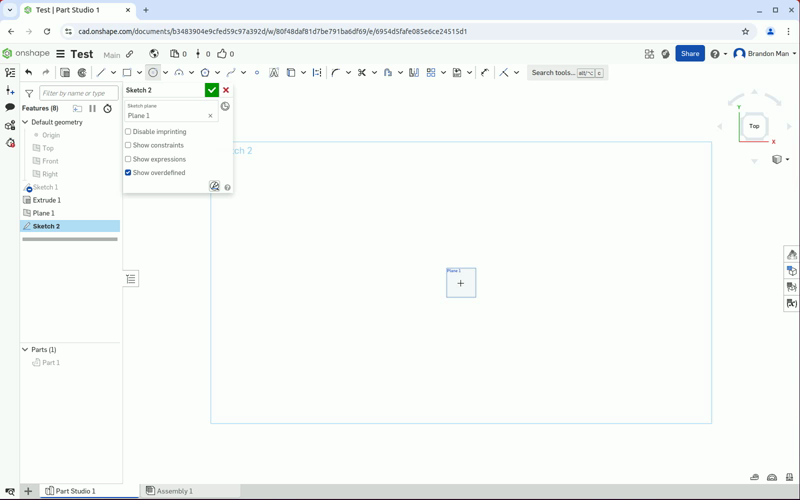
click(460, 282)
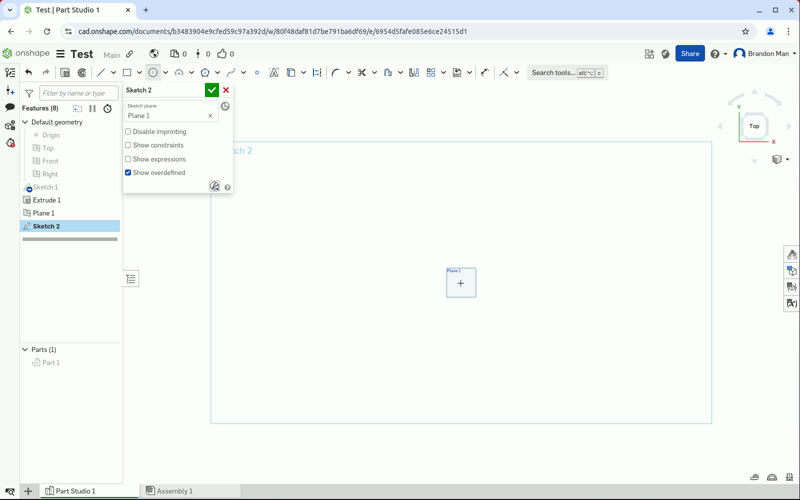
key_up(shift)
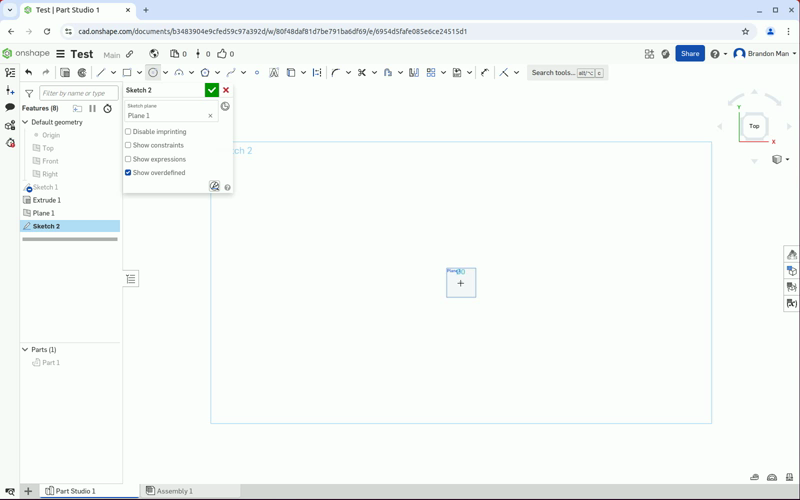
mouse_move(494, 282)
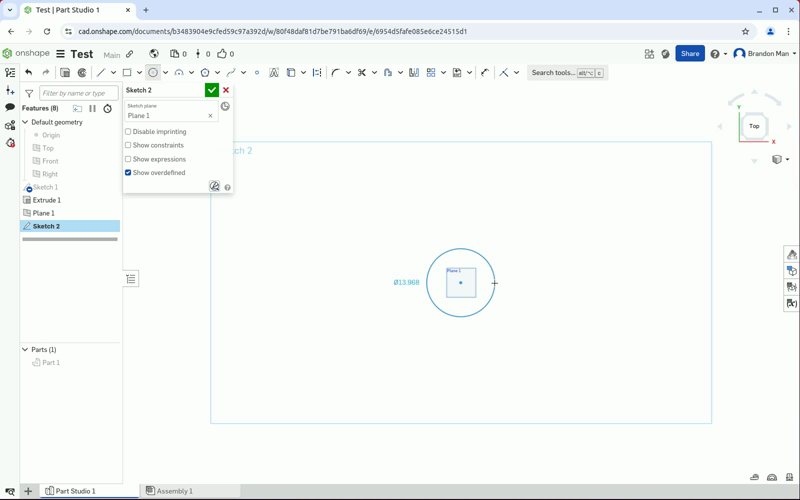
click(494, 282)
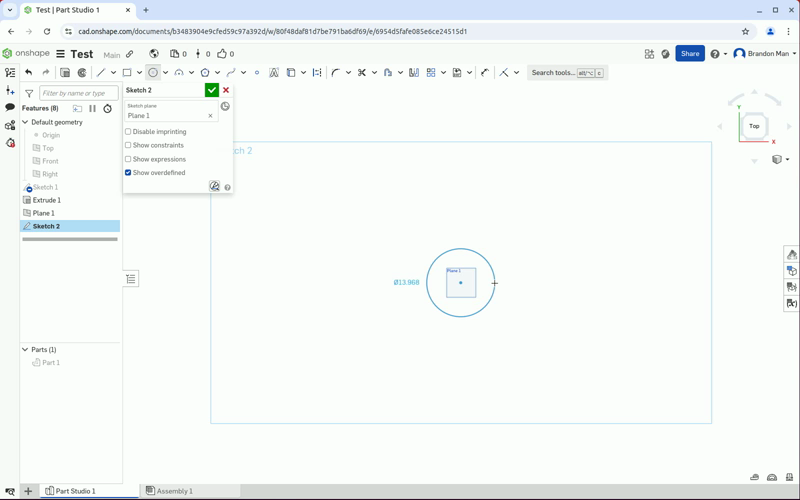
key(esc)
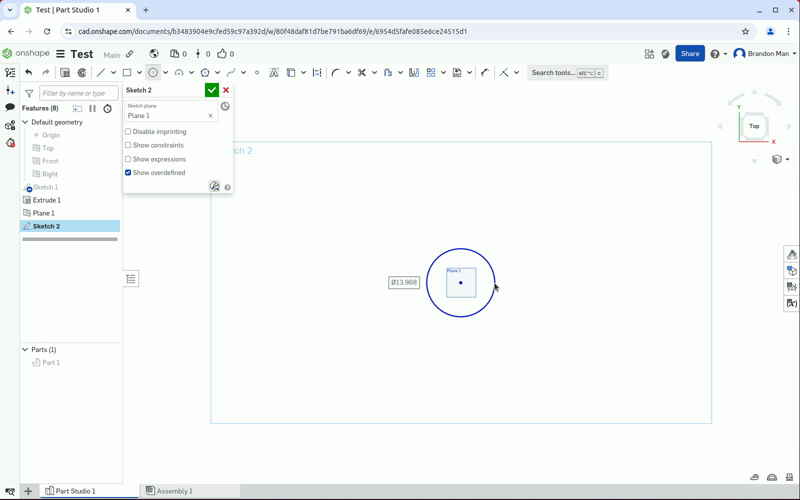
mouse_move(477, 300)
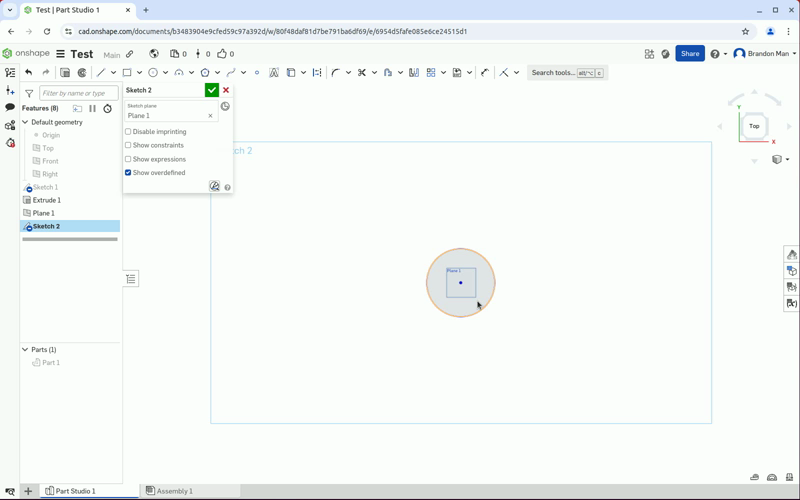
click(477, 300)
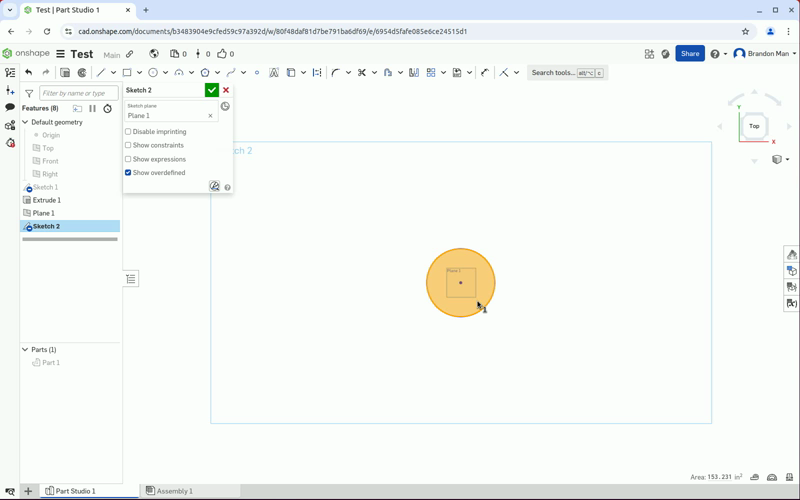
mouse_move(73, 352)
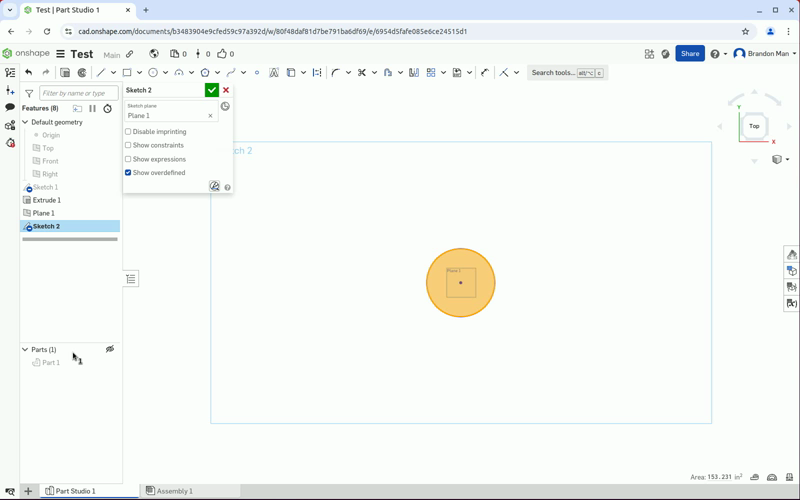
key(shift+y)
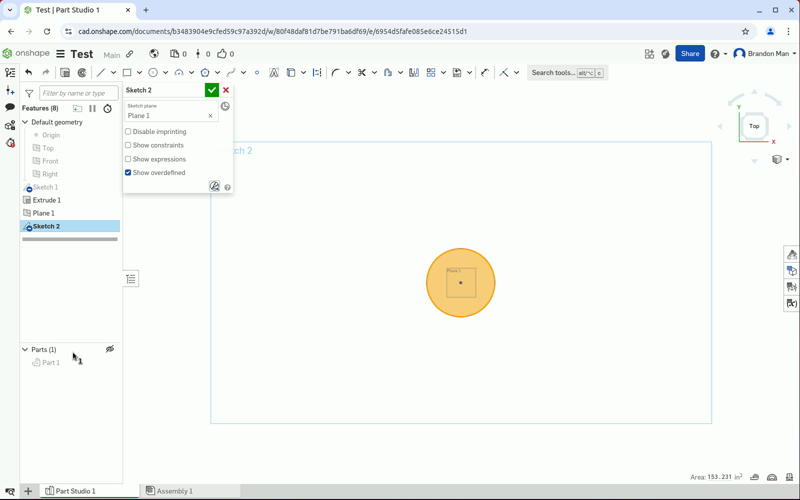
key(shift+e)
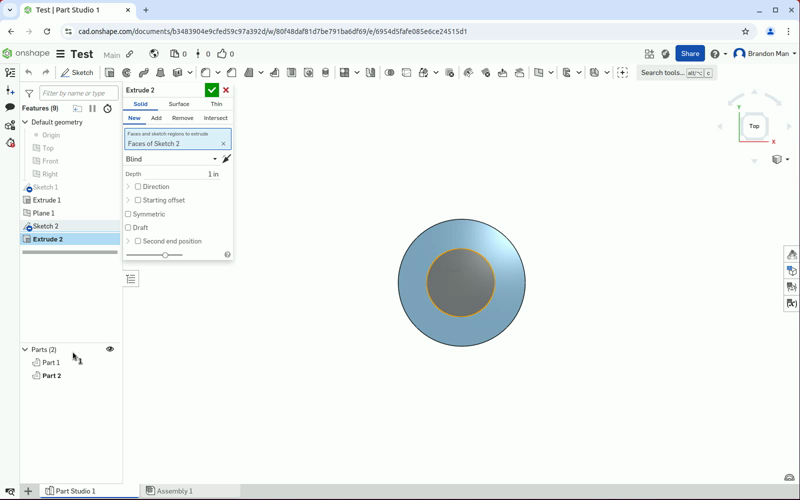
mouse_move(143, 106)
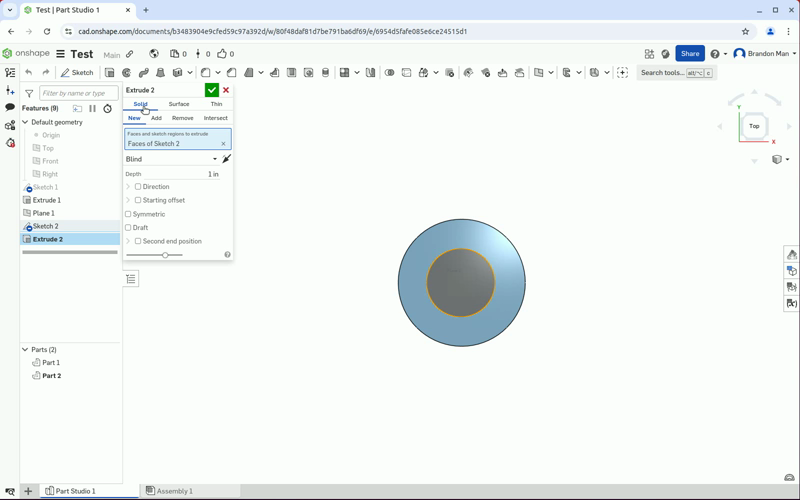
click(143, 106)
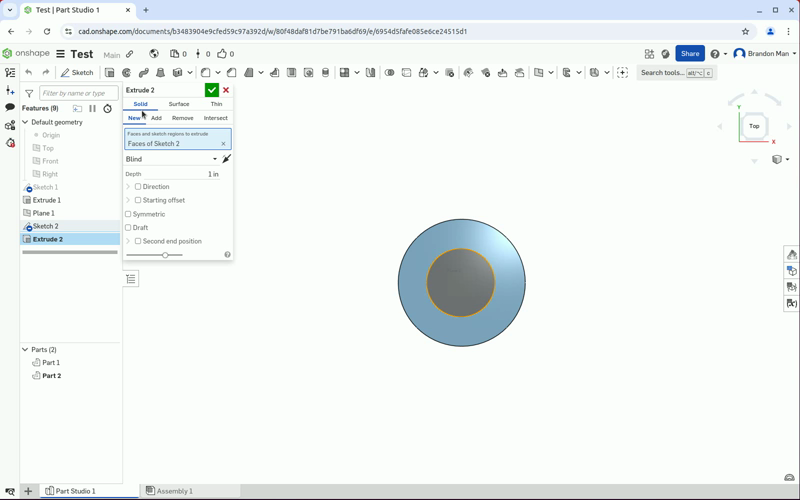
mouse_move(137, 120)
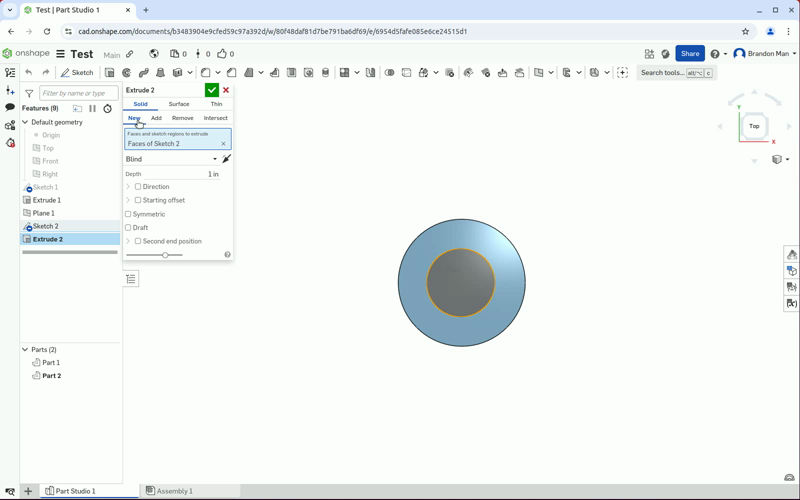
click(137, 120)
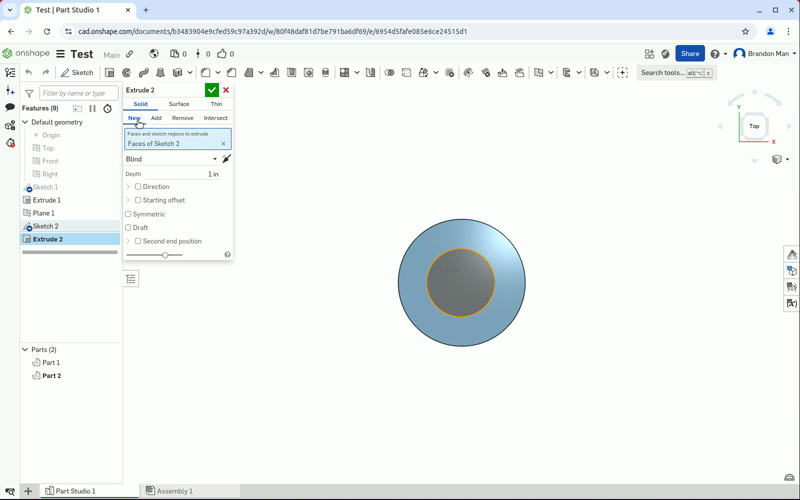
key(tab, 4)
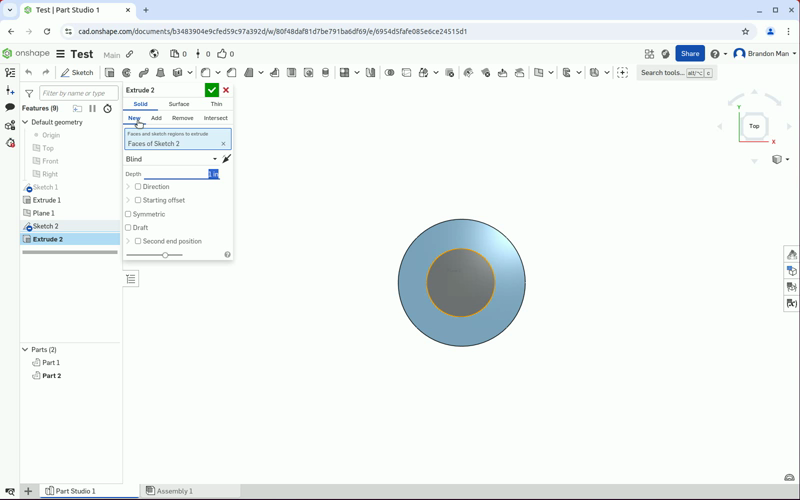
text(12.758)
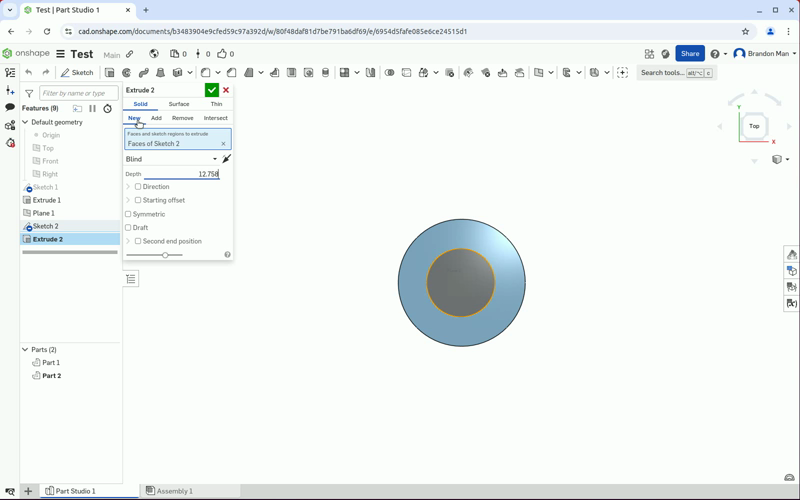
key(enter)
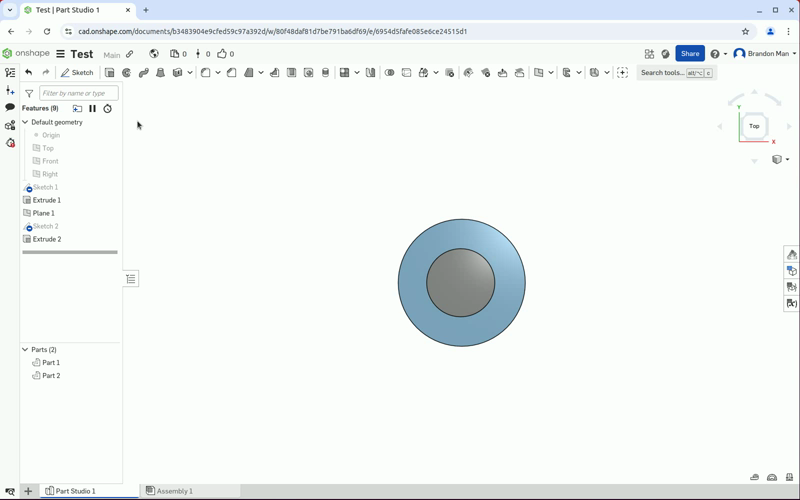
key(shift+h)
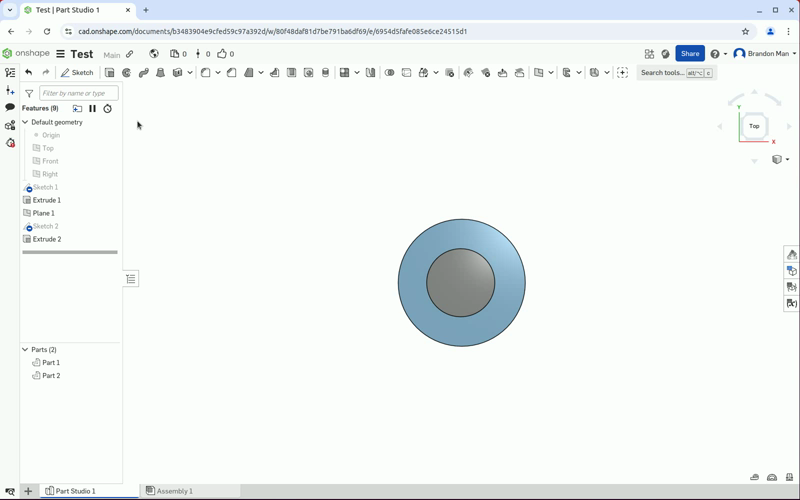
key(shift+h)
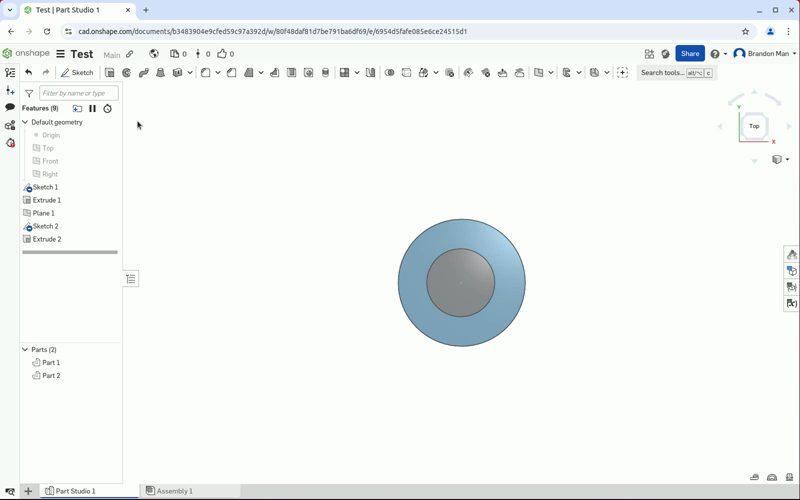
key(shift+7)
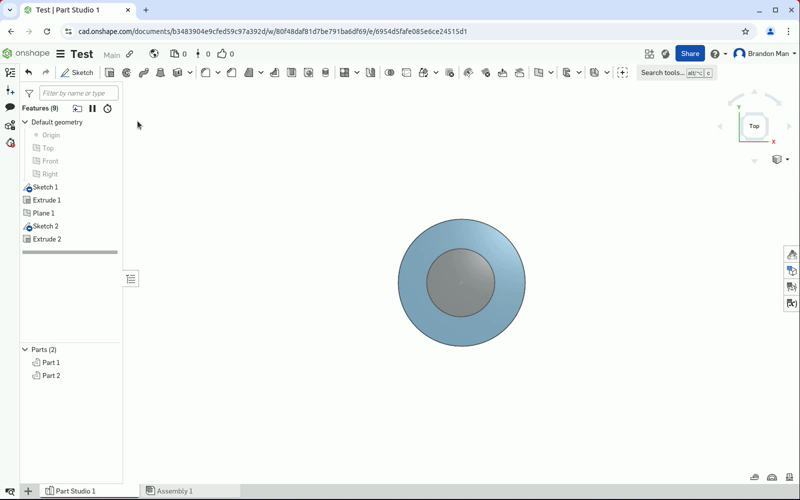
key(up, 3)
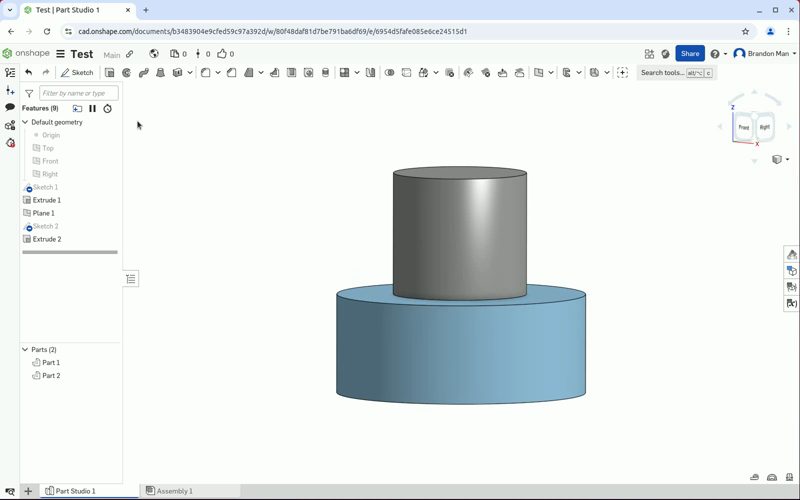
key(left, 3)
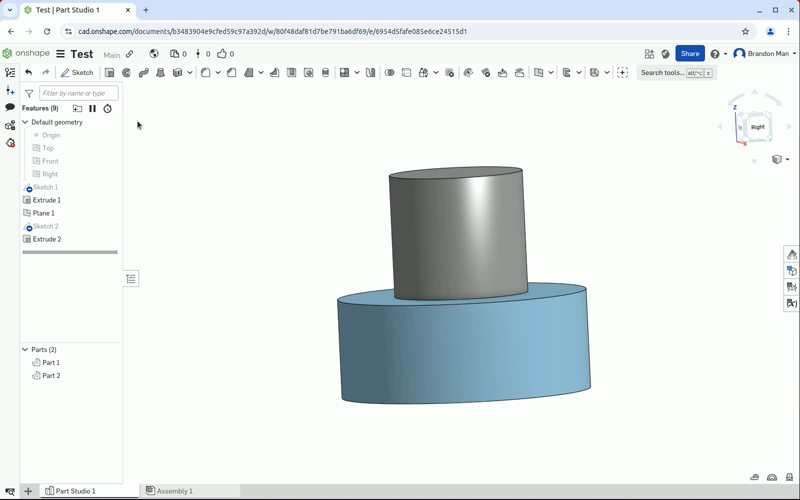
key(right, 3)
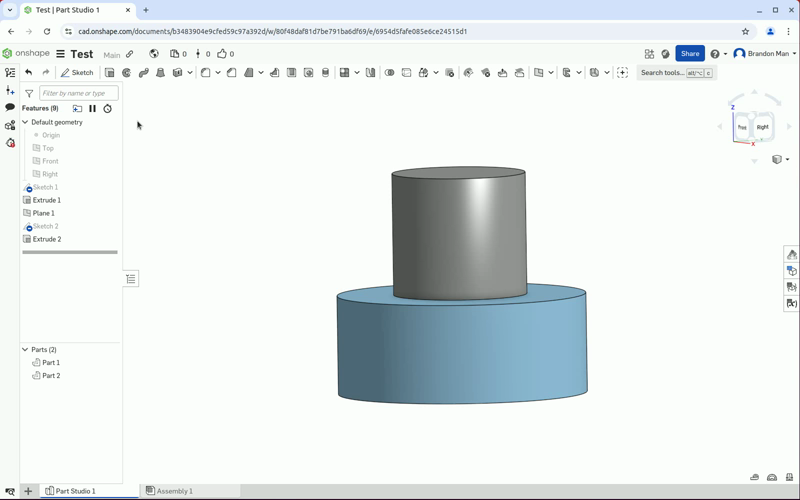
key(down, 3)
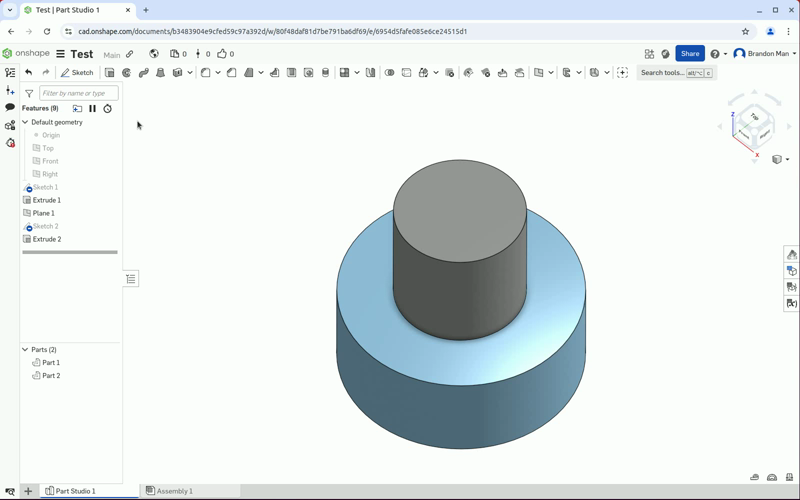
mouse_move(73, 189)
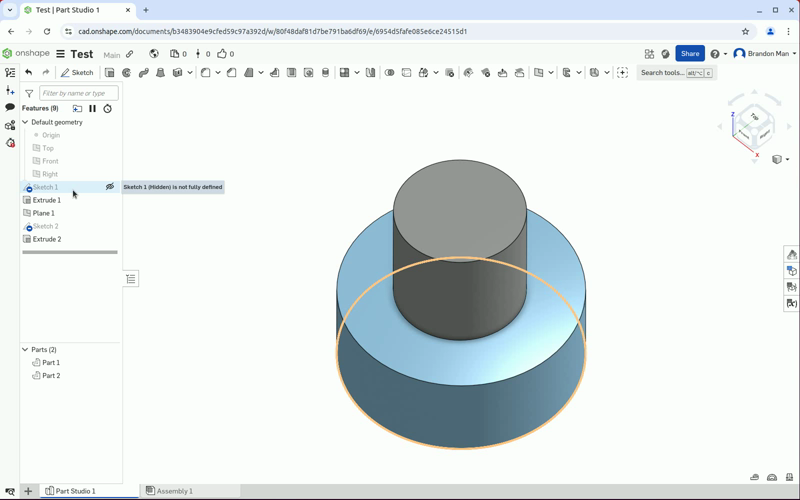
click(73, 189)